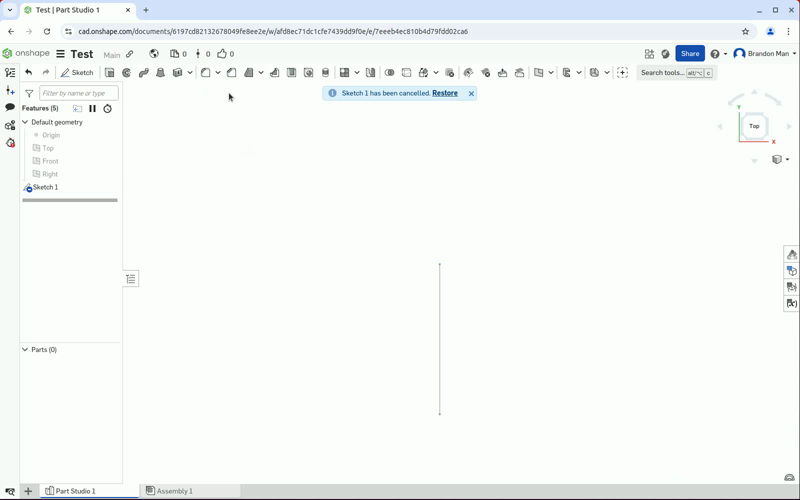
key(shift+h)
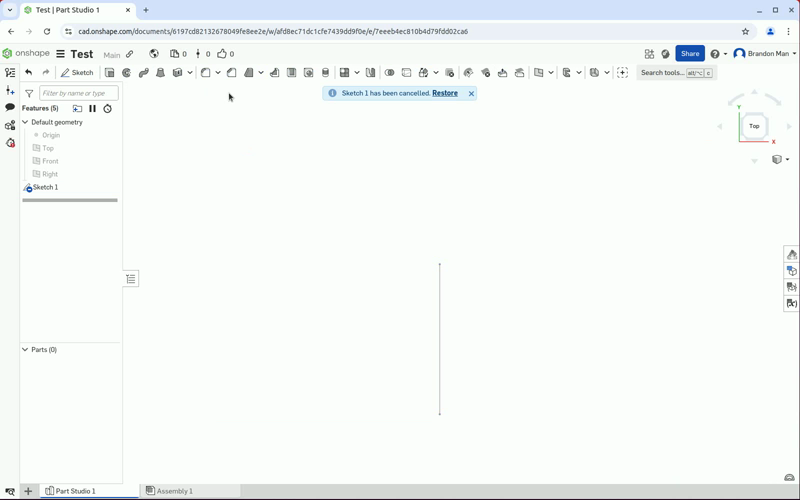
key(shift+s)
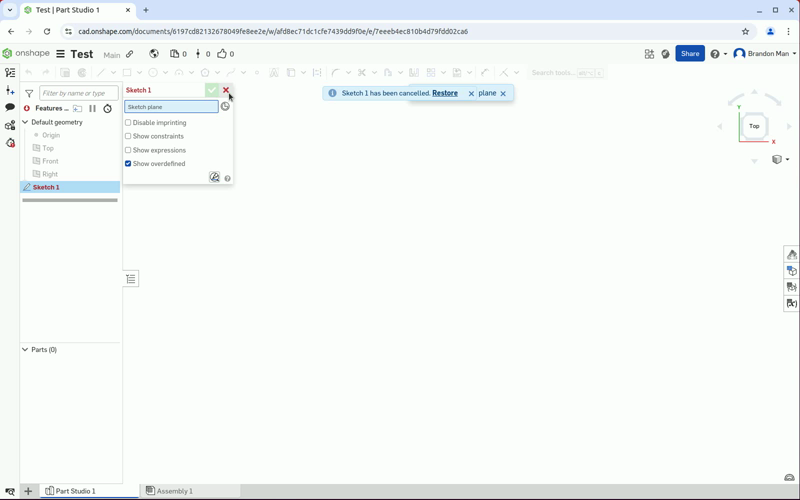
mouse_move(73, 150)
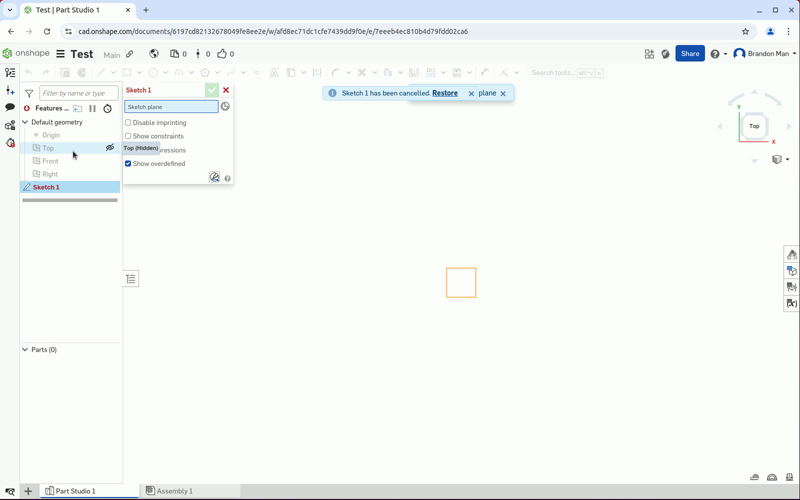
click(73, 150)
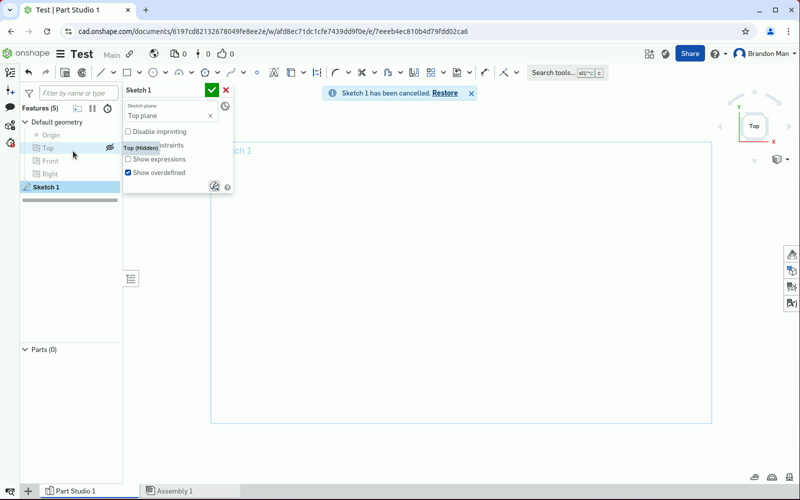
mouse_move(73, 352)
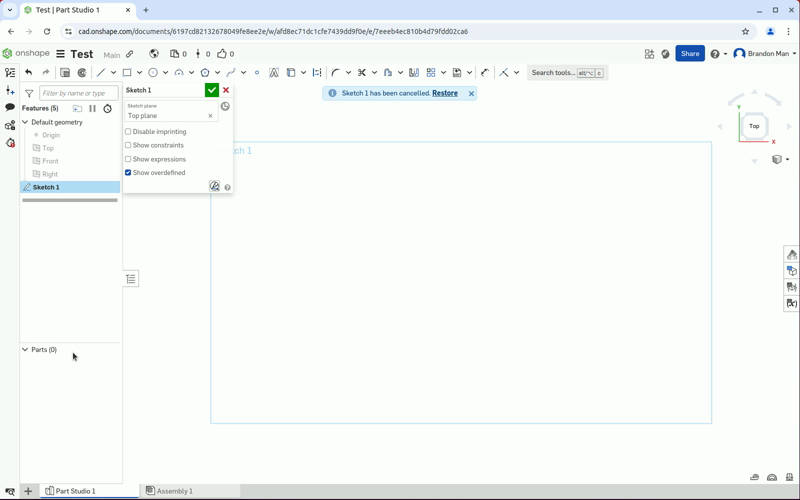
key(y)
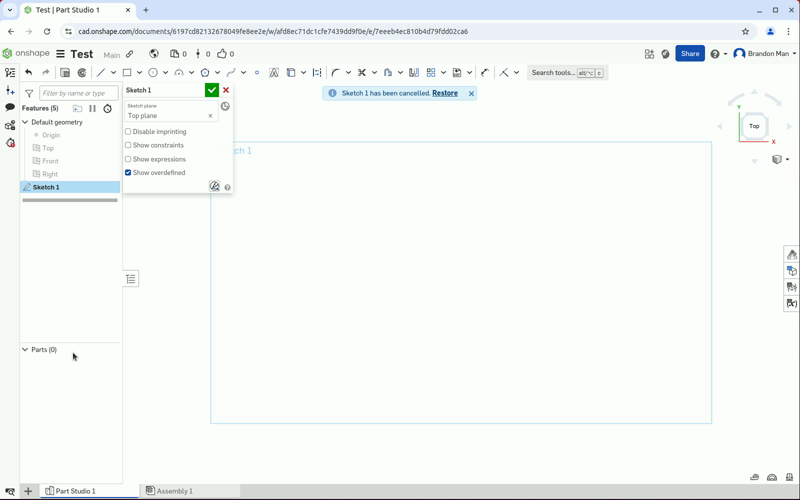
key(c)
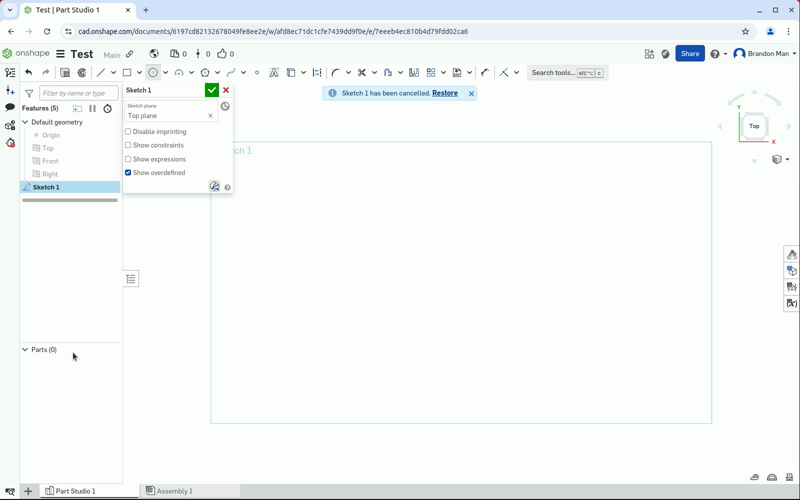
key_down(shift)
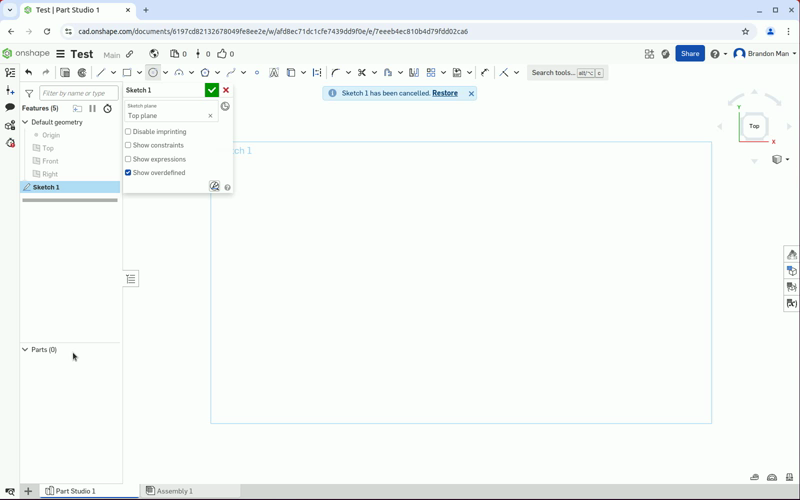
mouse_move(461, 282)
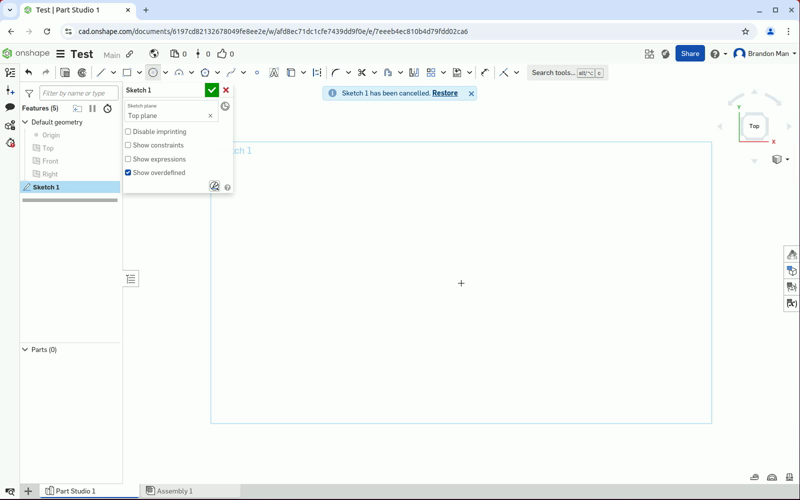
click(461, 282)
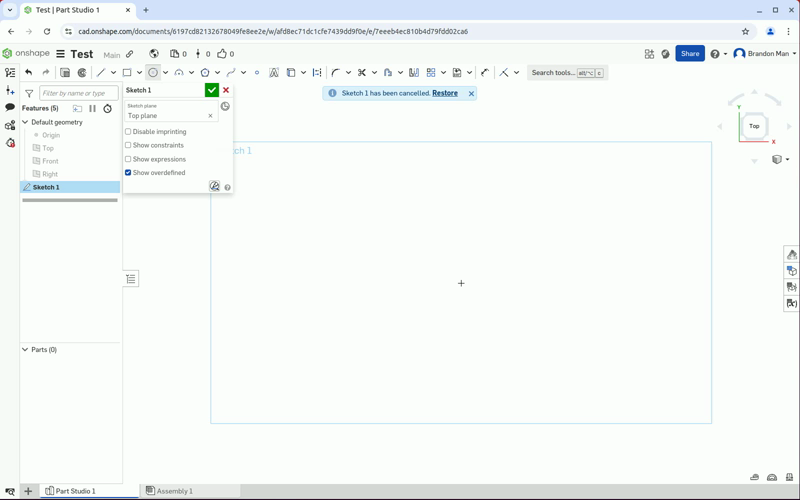
key_up(shift)
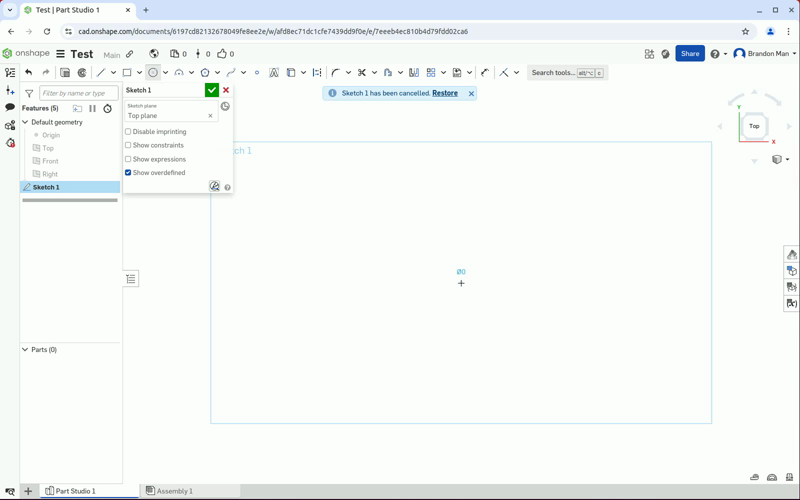
mouse_move(537, 282)
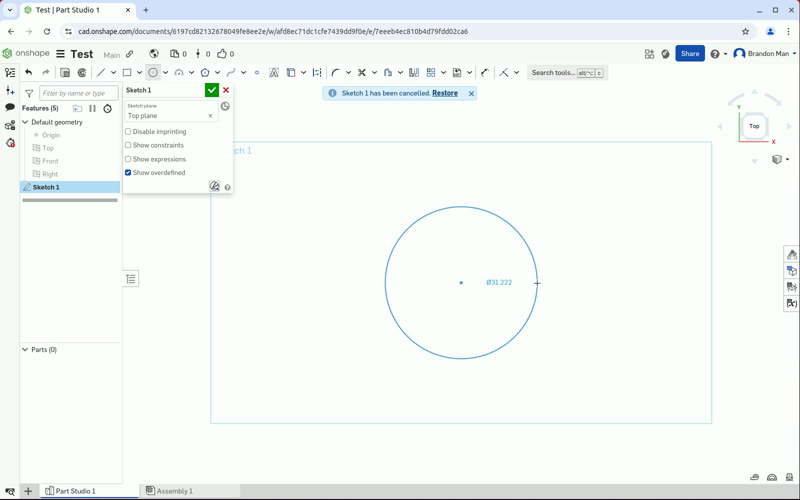
click(537, 282)
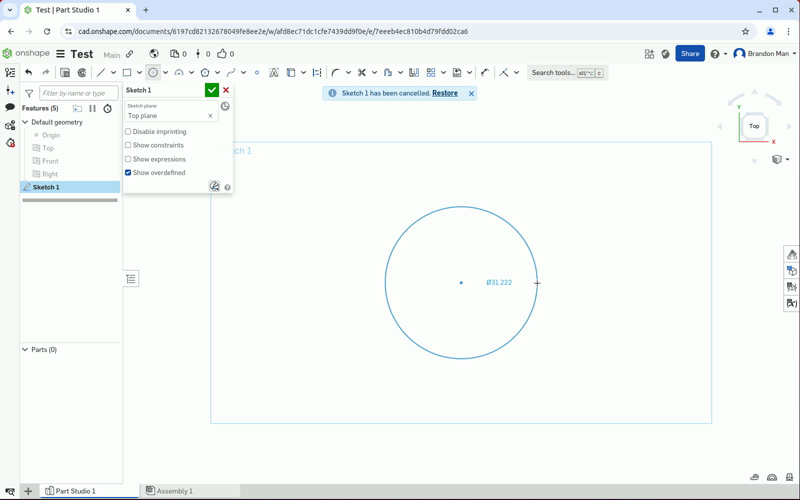
key(esc)
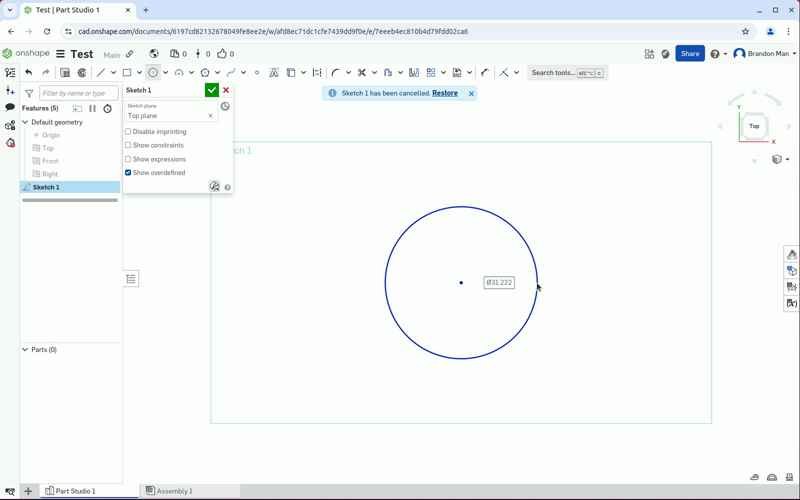
key(c)
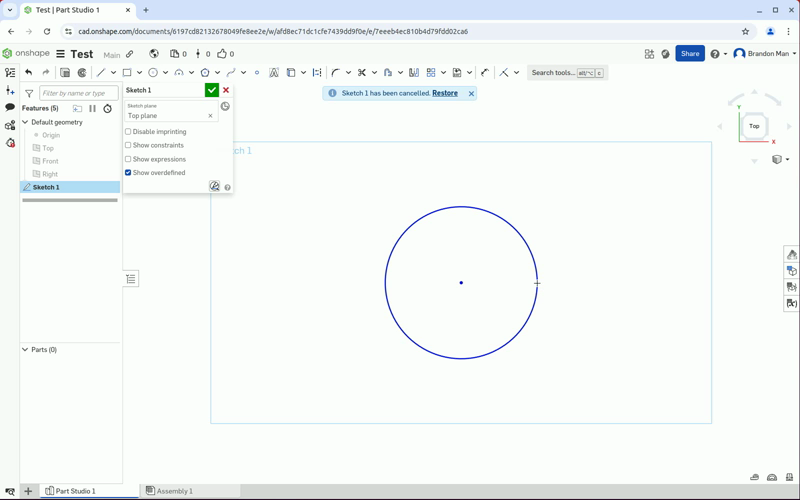
key_down(shift)
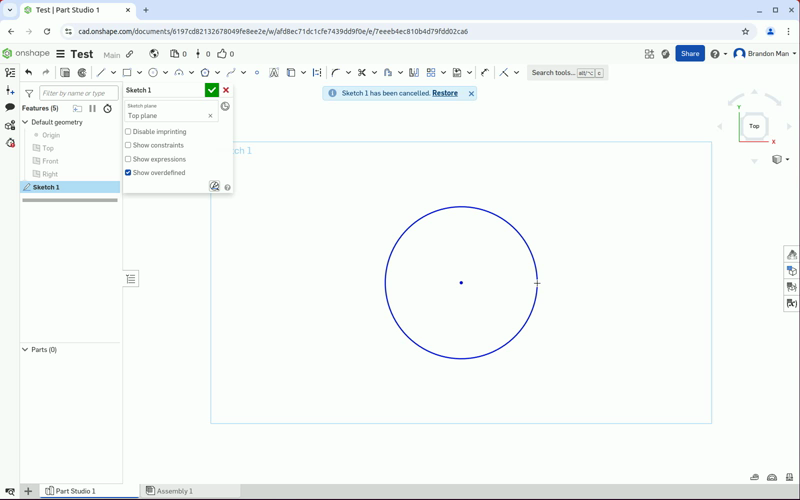
mouse_move(461, 282)
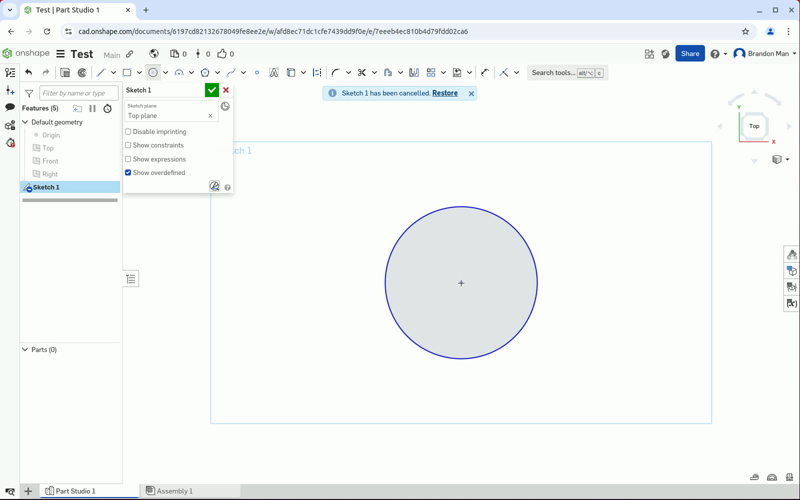
click(461, 282)
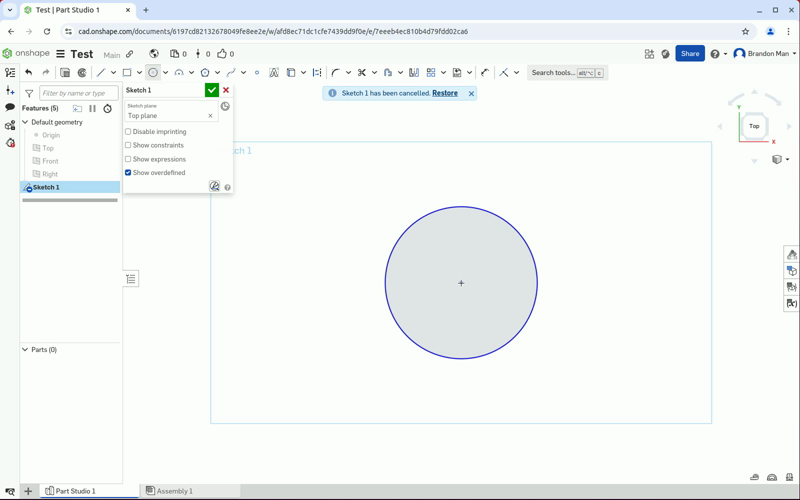
key_up(shift)
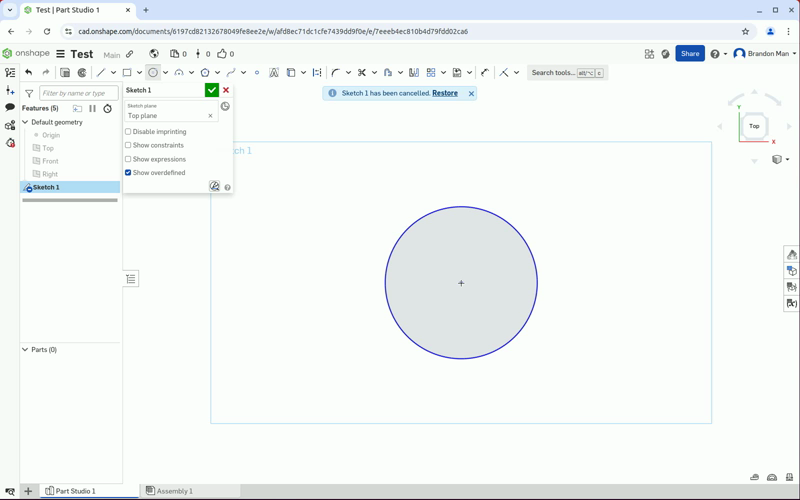
mouse_move(519, 282)
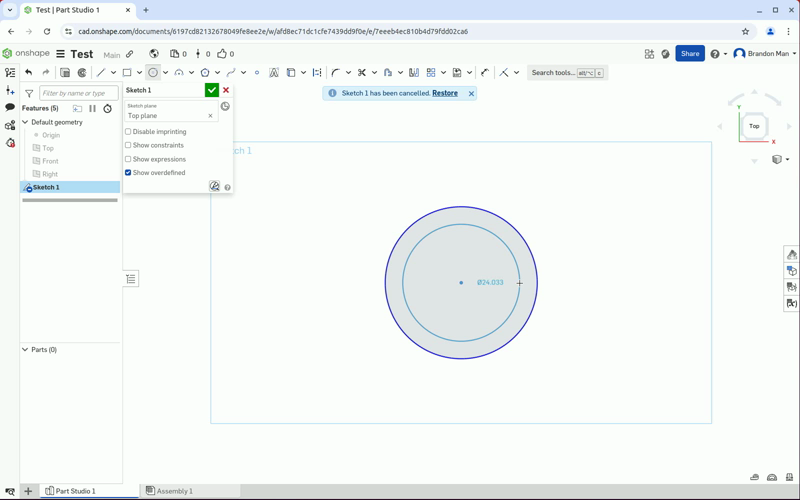
click(519, 282)
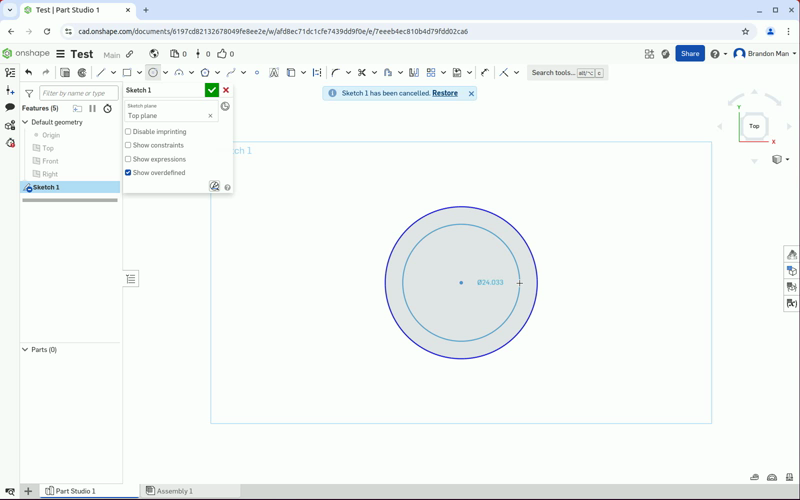
key(esc)
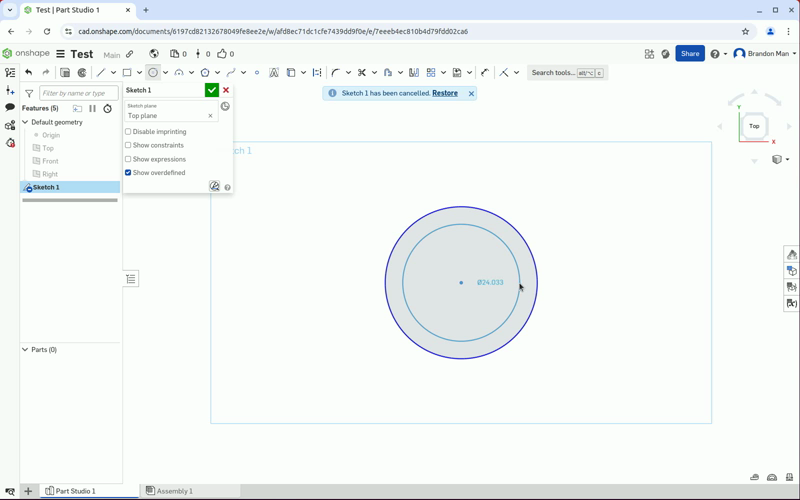
mouse_move(409, 245)
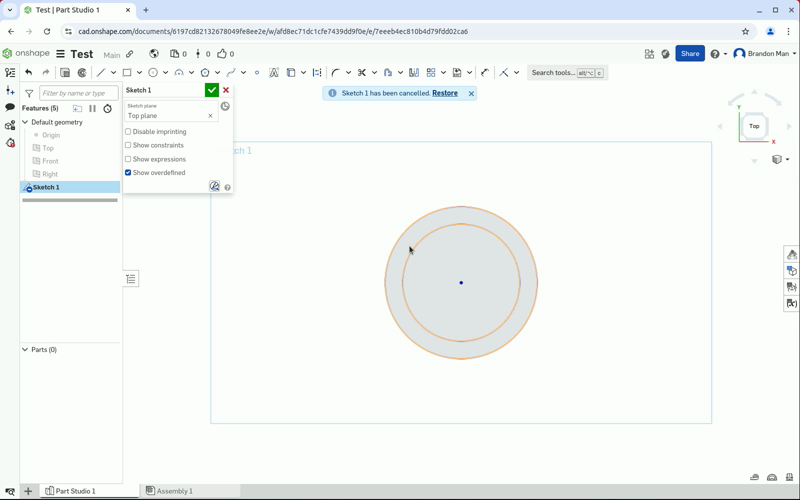
click(409, 245)
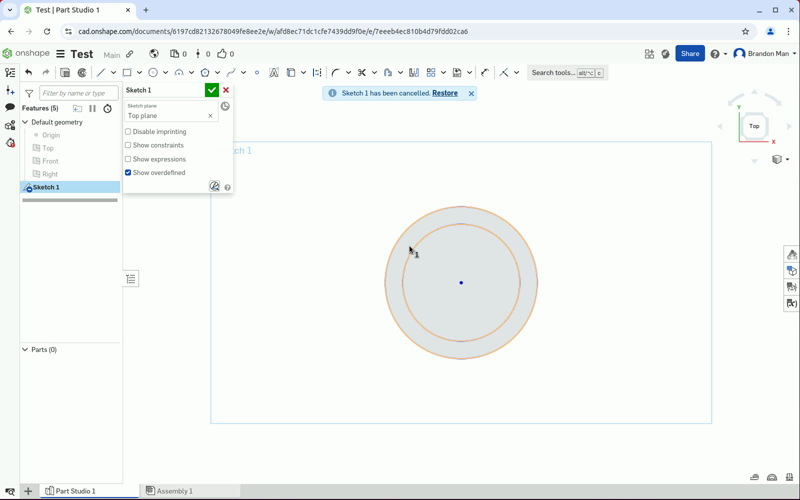
mouse_move(73, 352)
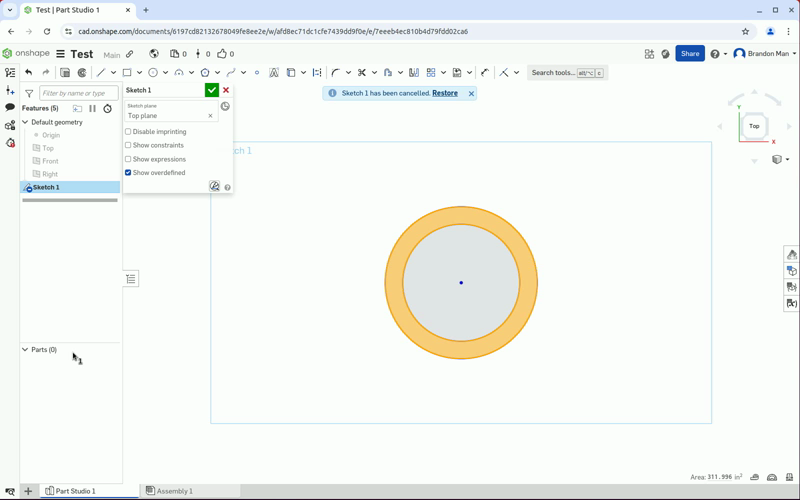
key(shift+y)
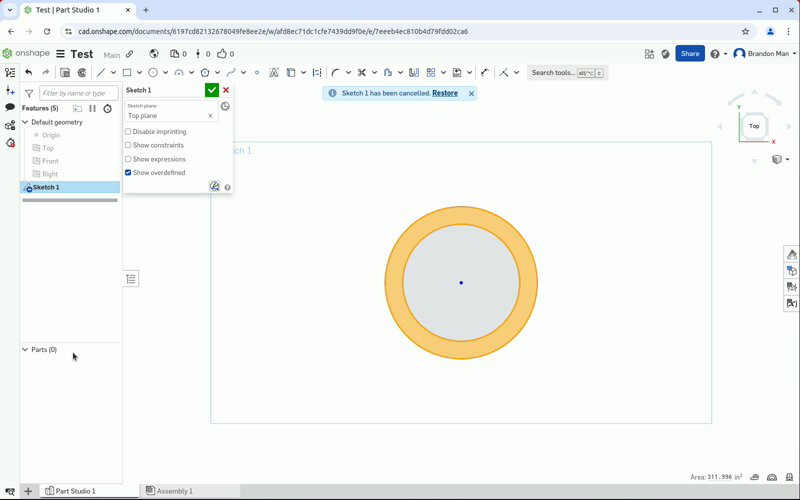
key(shift+e)
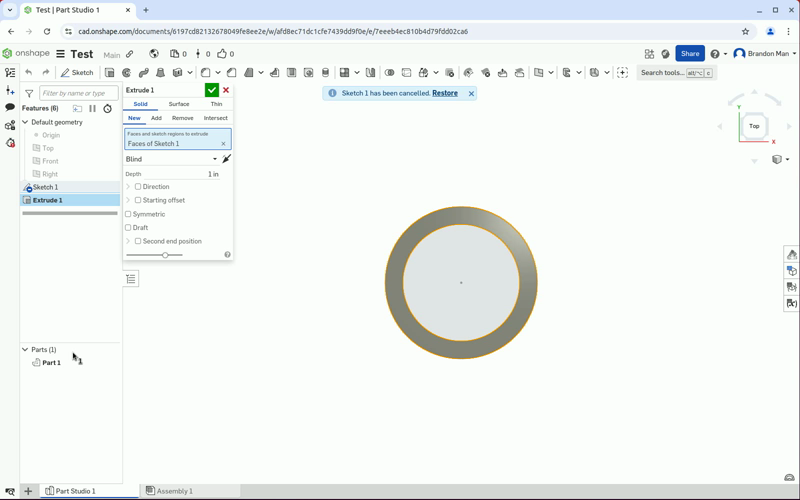
mouse_move(143, 106)
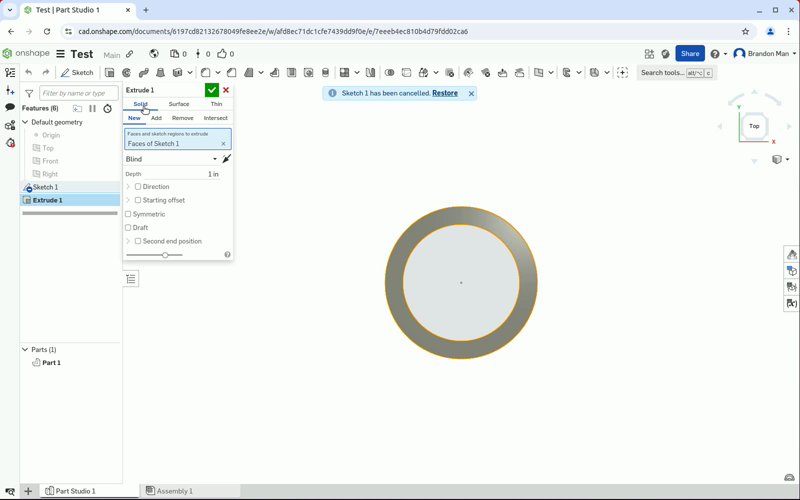
click(143, 106)
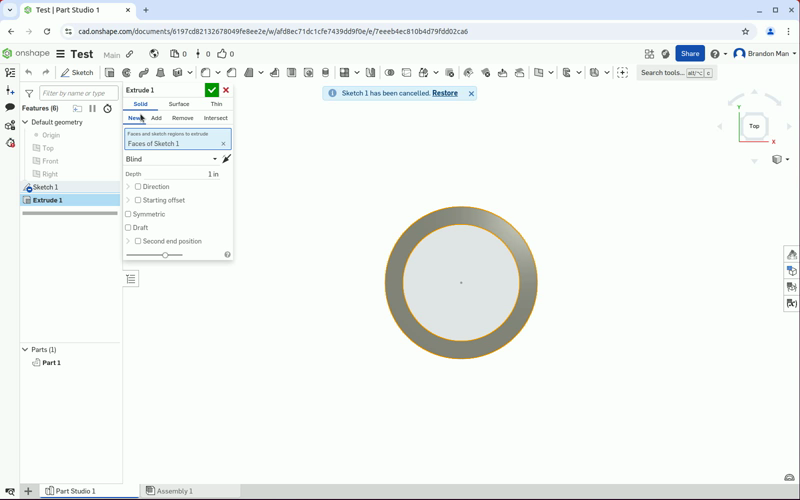
mouse_move(137, 120)
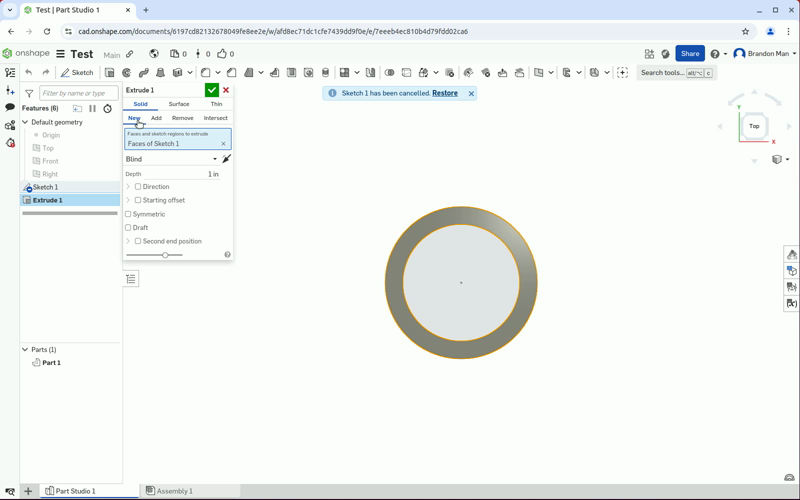
click(137, 120)
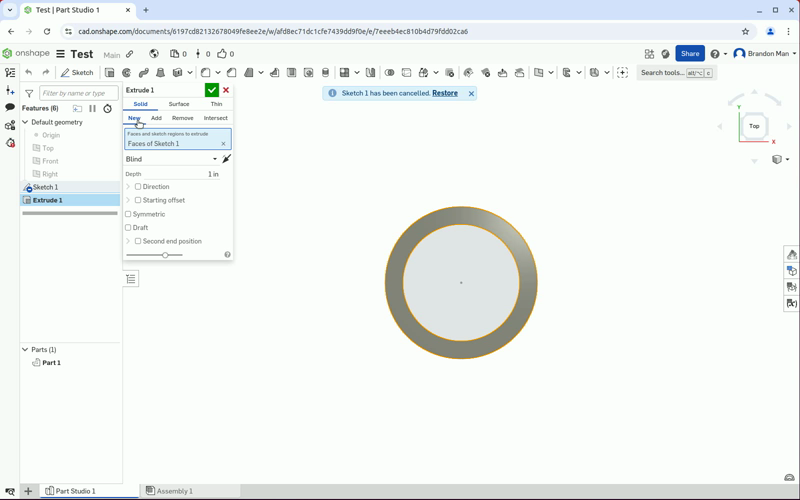
key(tab, 4)
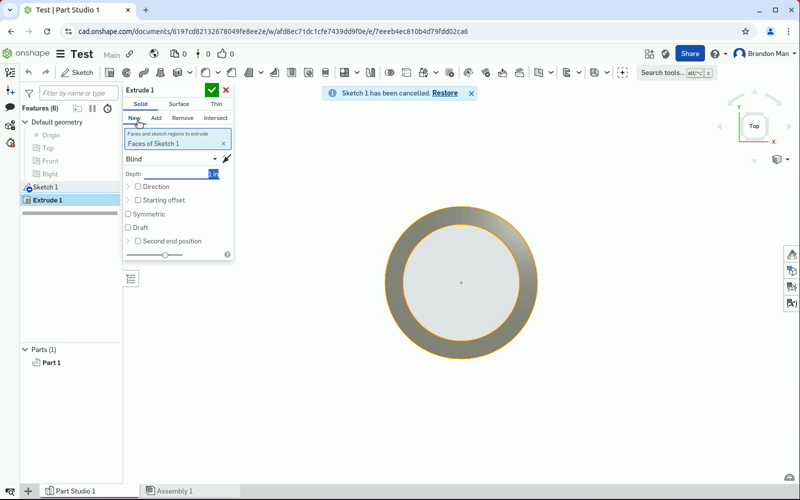
text(6.981)
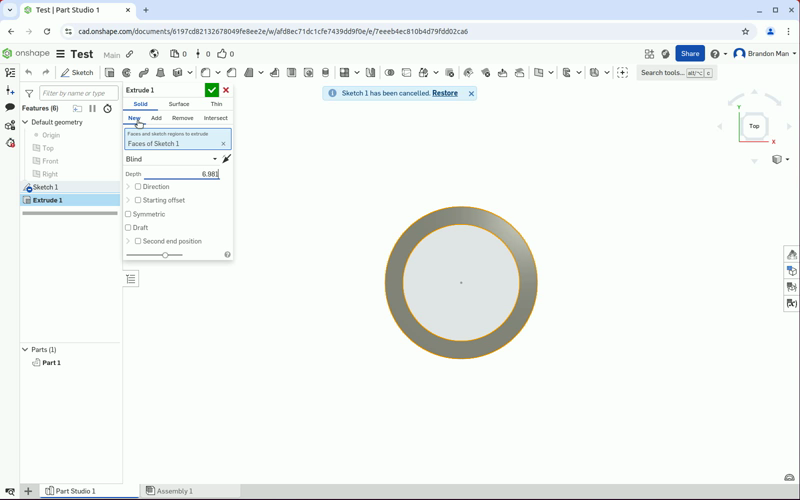
key(enter)
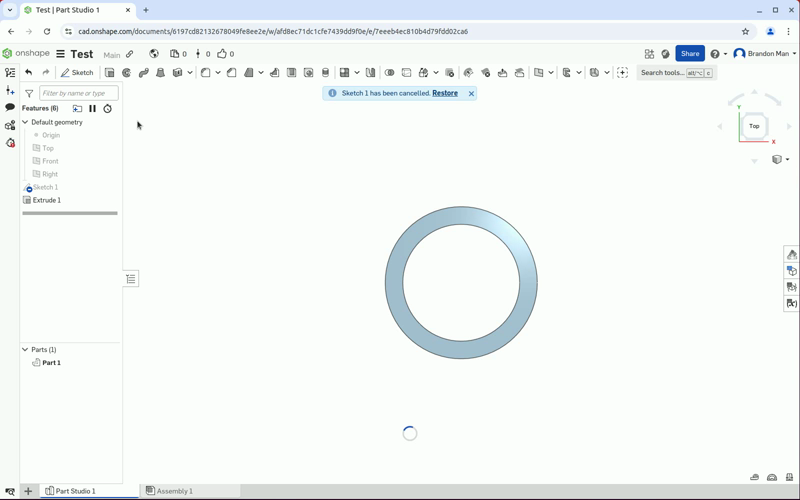
key(shift+h)
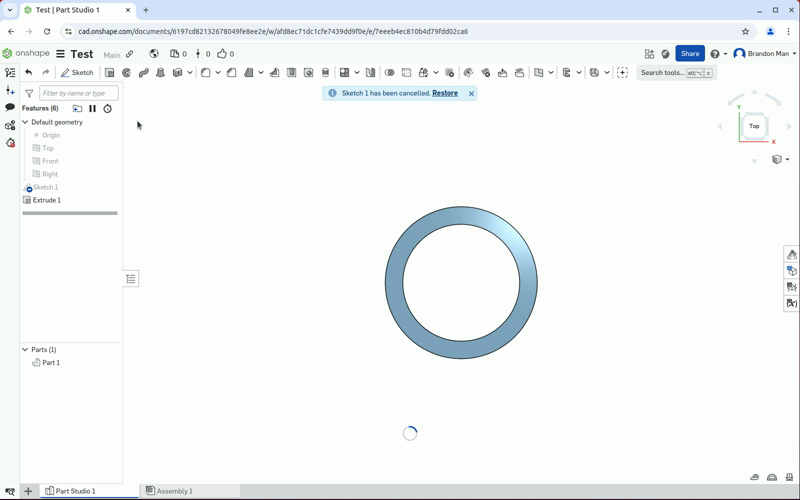
key(shift+h)
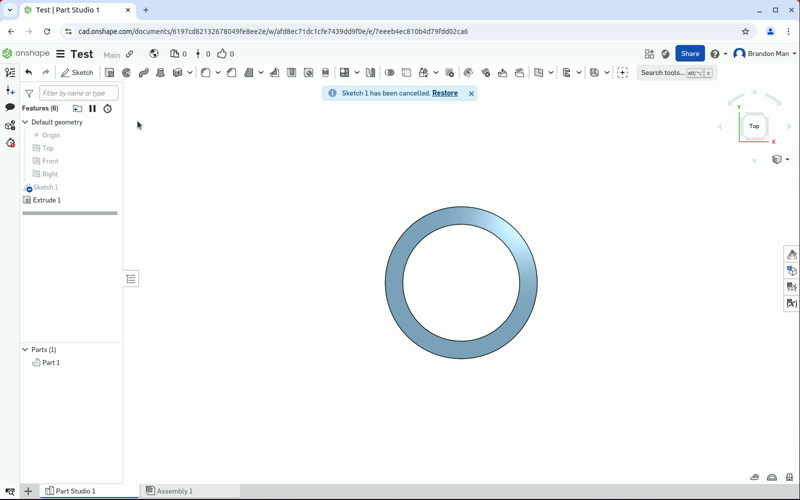
mouse_move(73, 189)
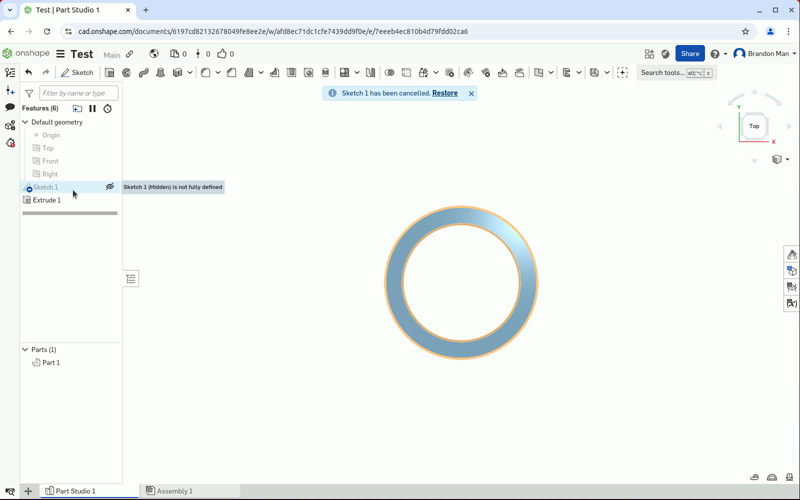
click(73, 189)
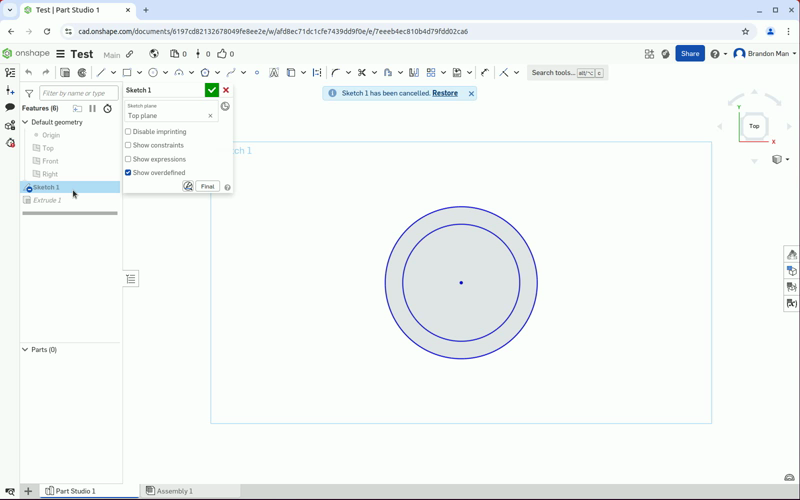
mouse_move(229, 92)
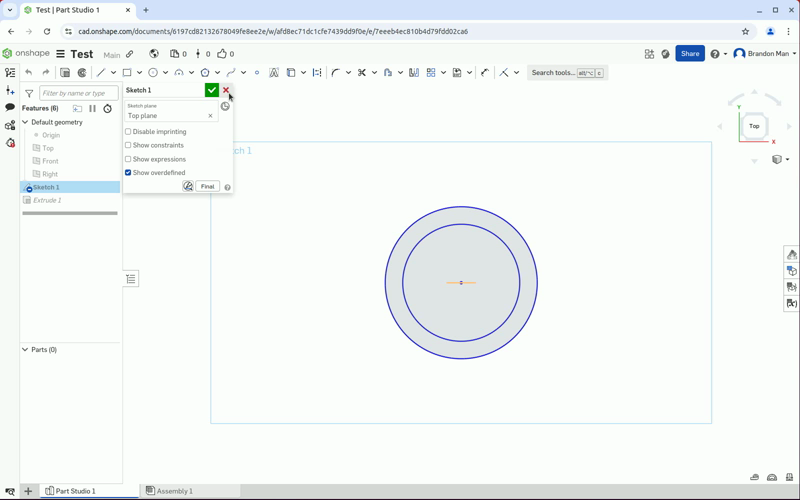
click(229, 92)
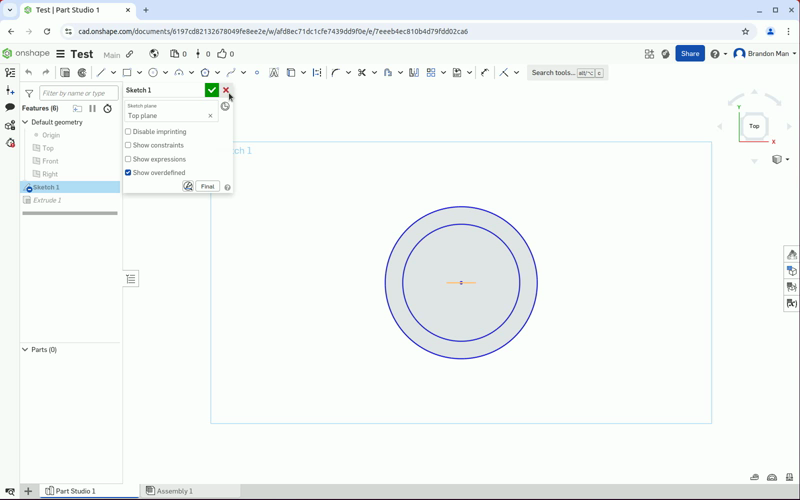
key(shift+s)
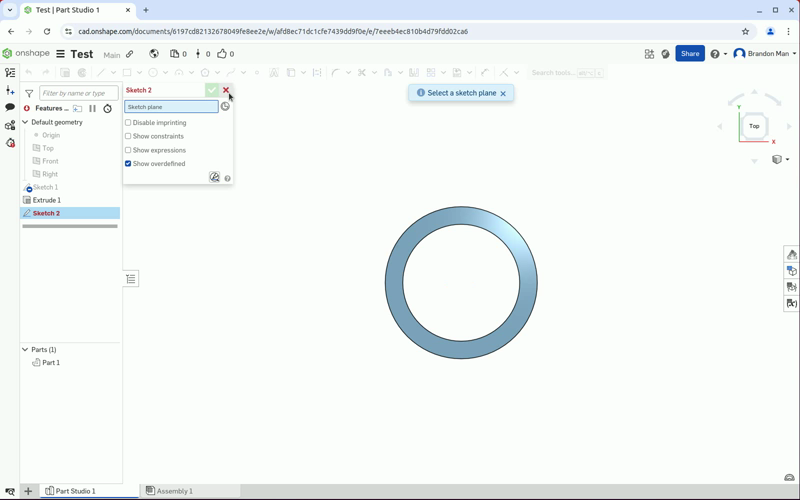
mouse_move(73, 150)
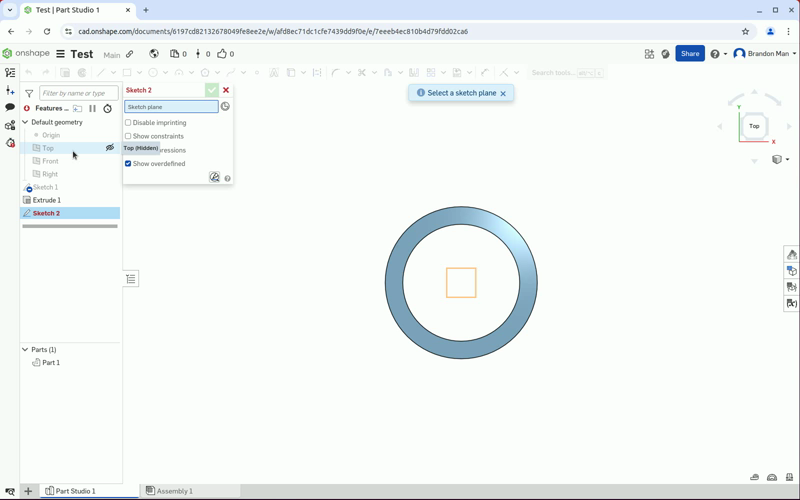
click(73, 150)
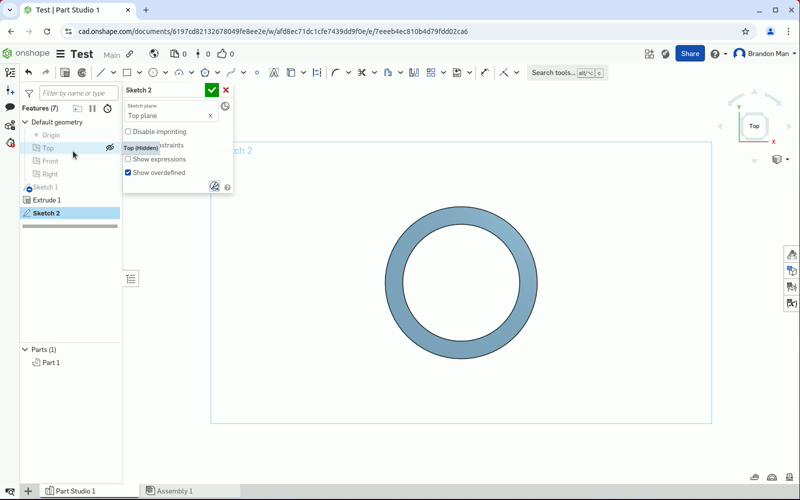
mouse_move(73, 352)
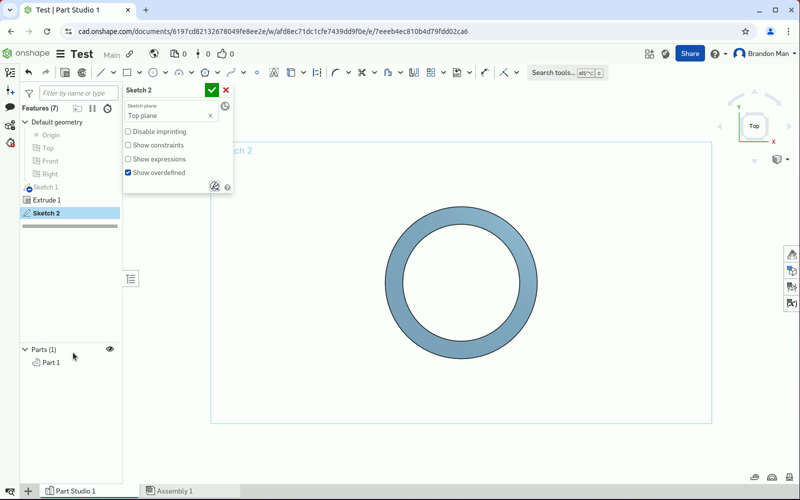
key(y)
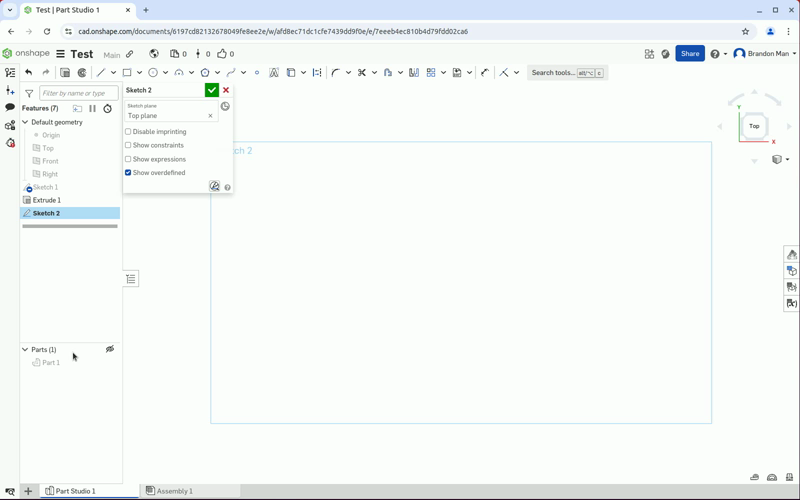
key(c)
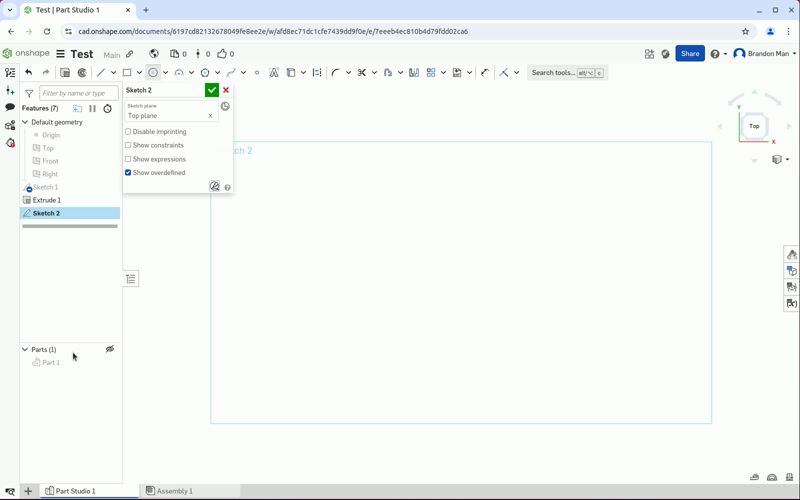
key_down(shift)
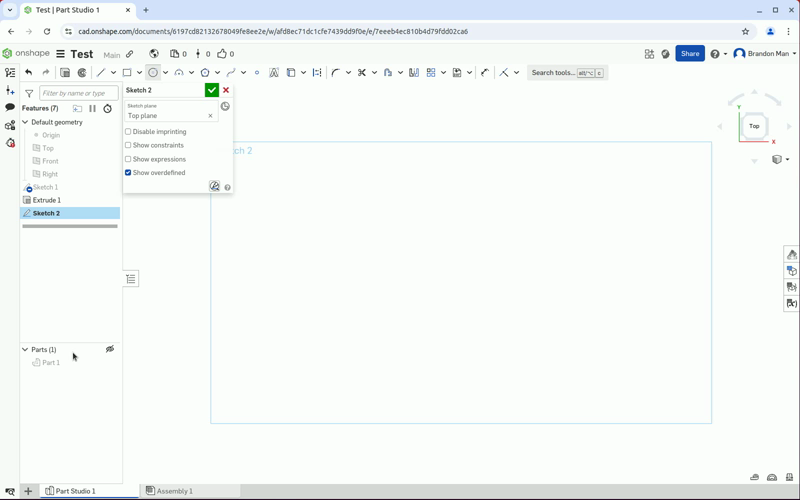
mouse_move(460, 282)
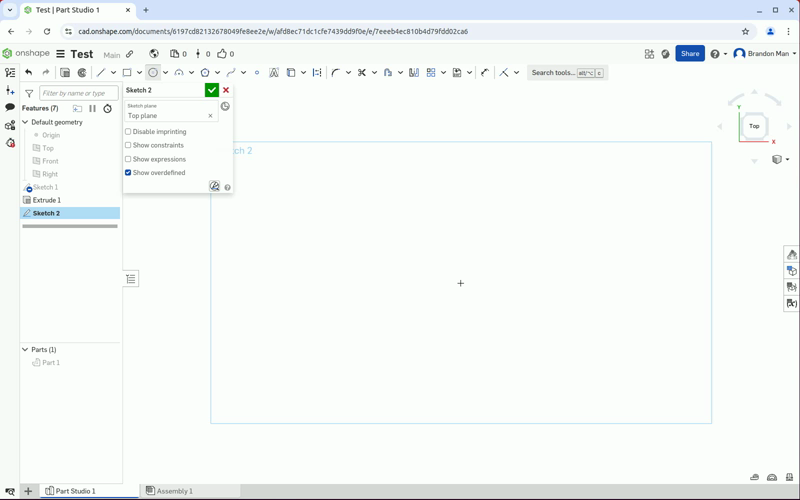
click(460, 282)
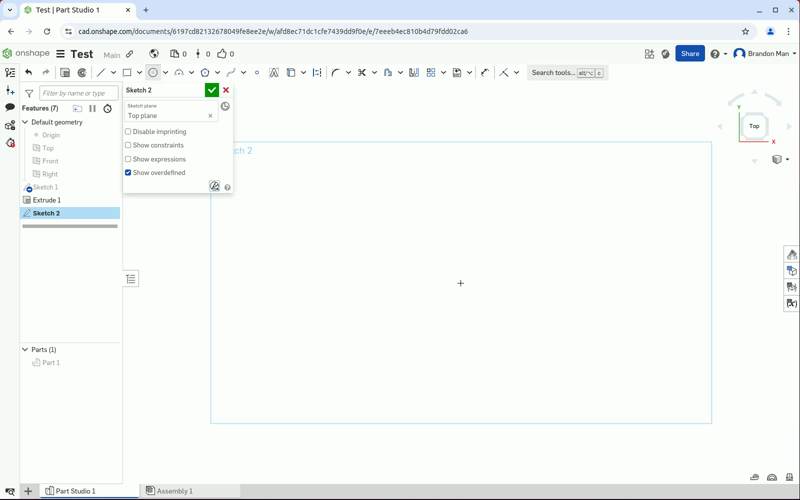
key_up(shift)
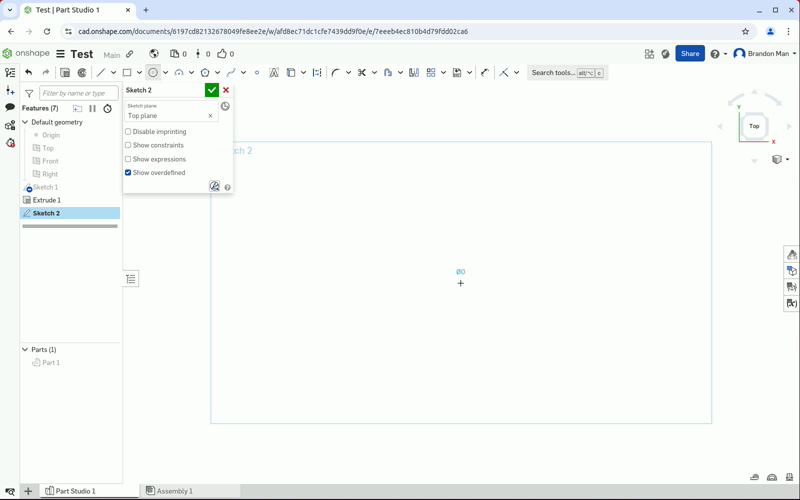
mouse_move(561, 282)
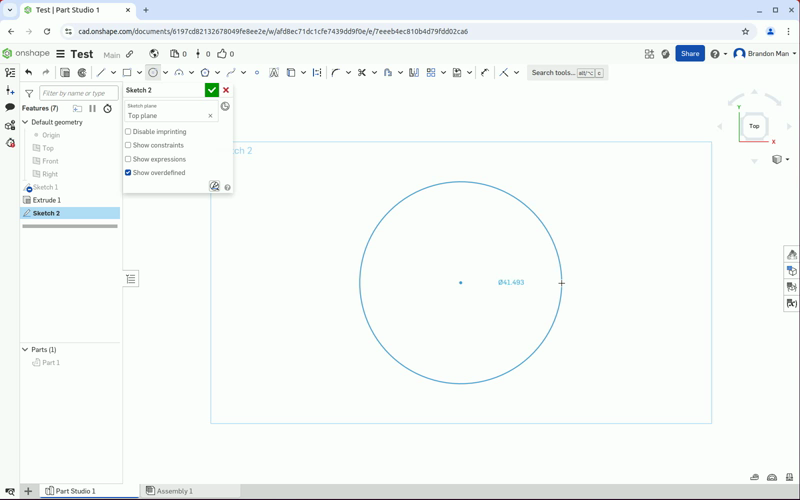
click(561, 282)
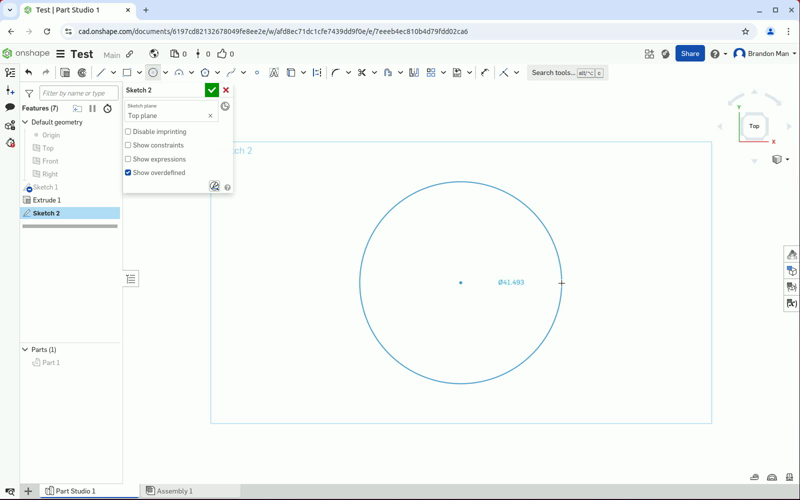
key(esc)
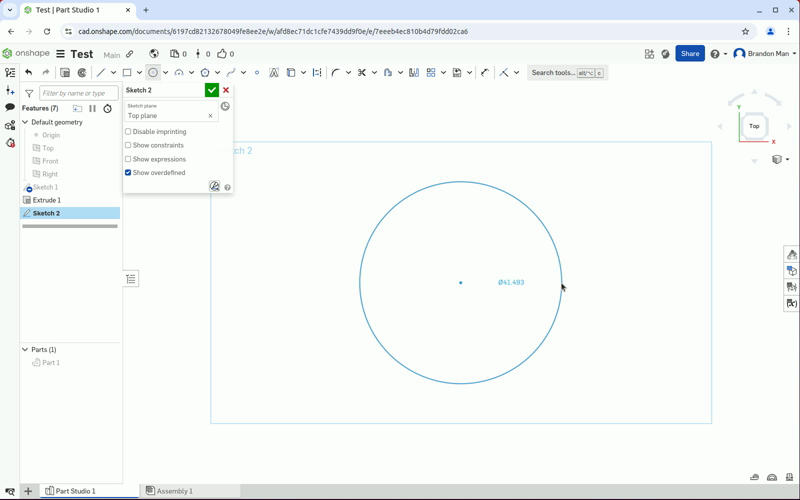
key(c)
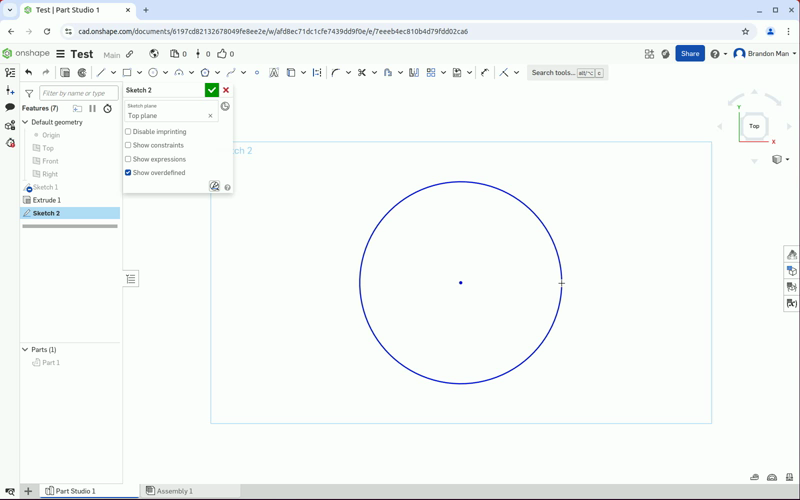
key_down(shift)
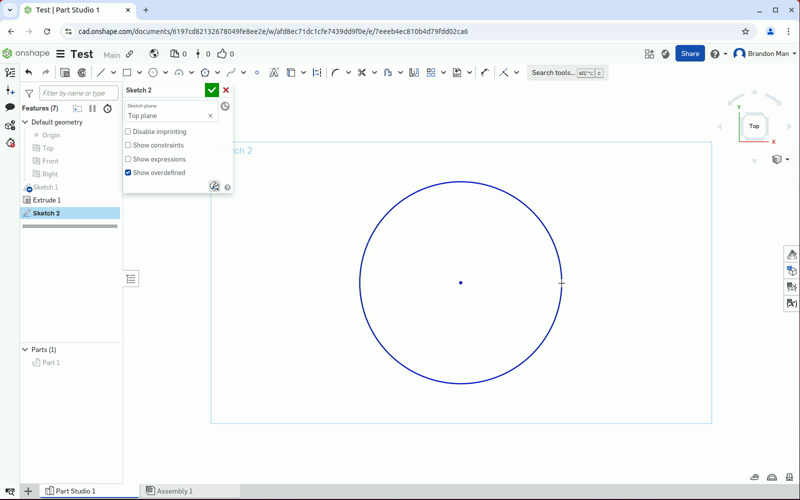
mouse_move(460, 282)
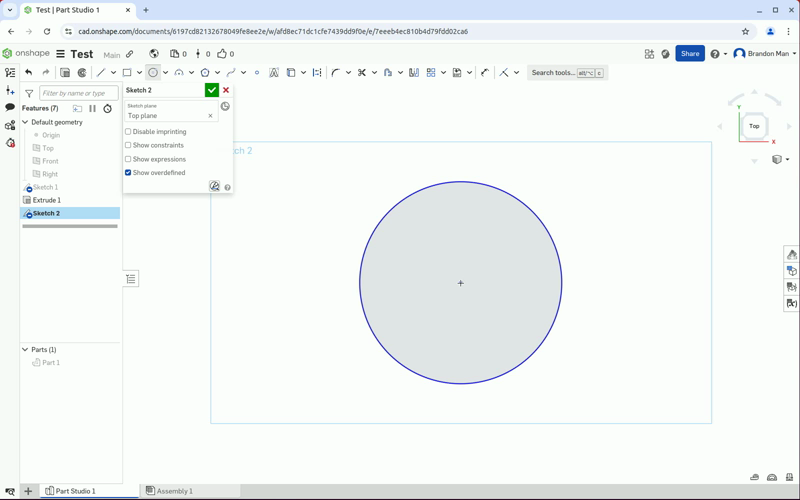
click(460, 282)
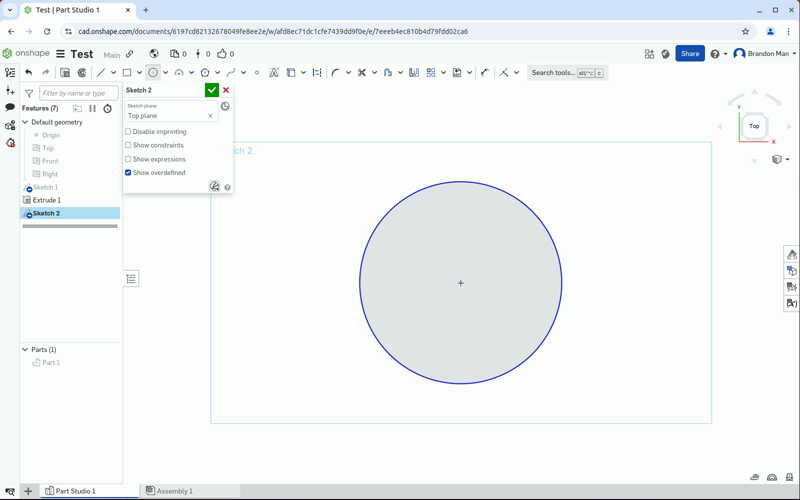
key_up(shift)
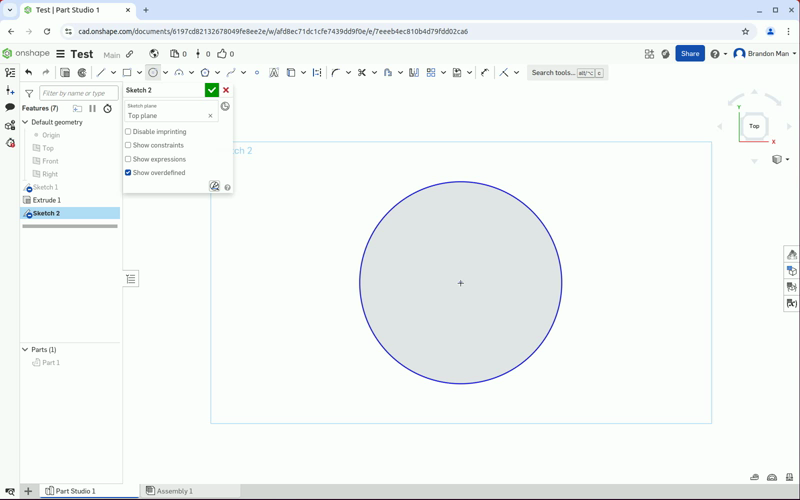
mouse_move(536, 282)
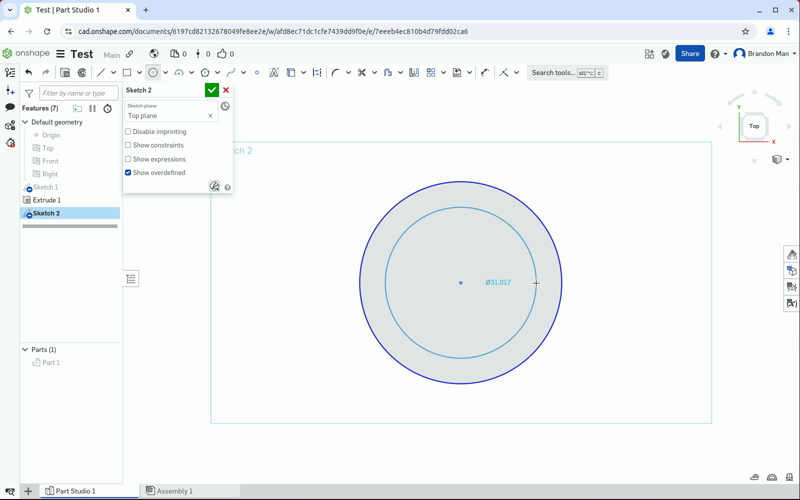
click(536, 282)
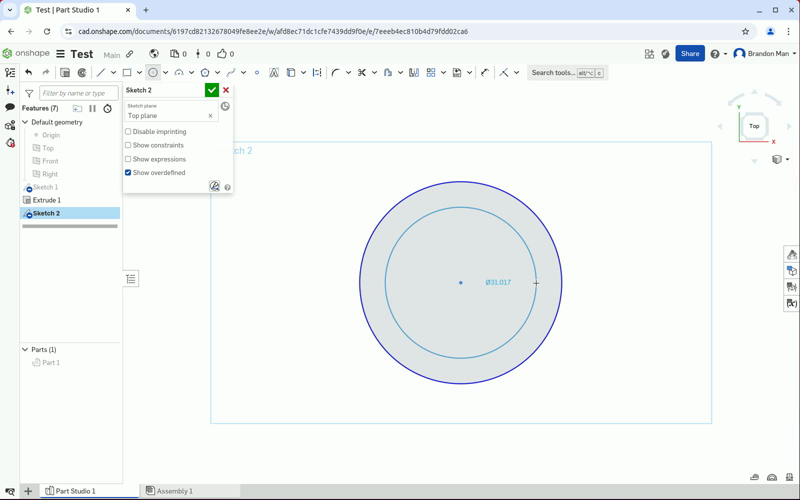
key(esc)
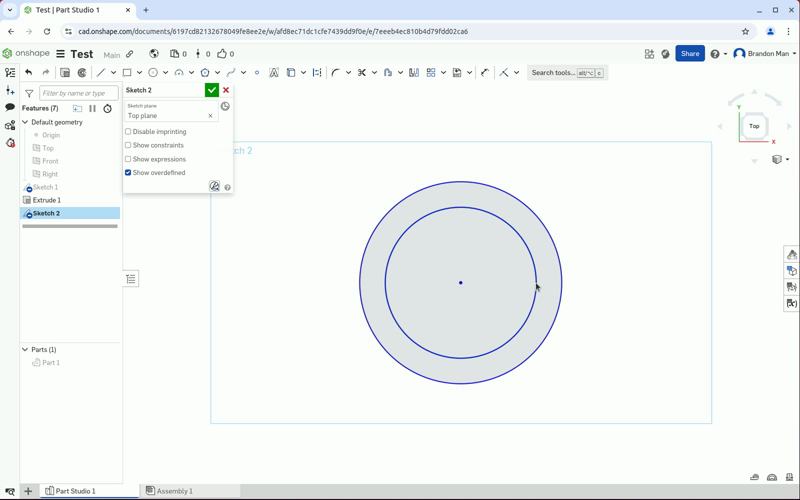
mouse_move(531, 229)
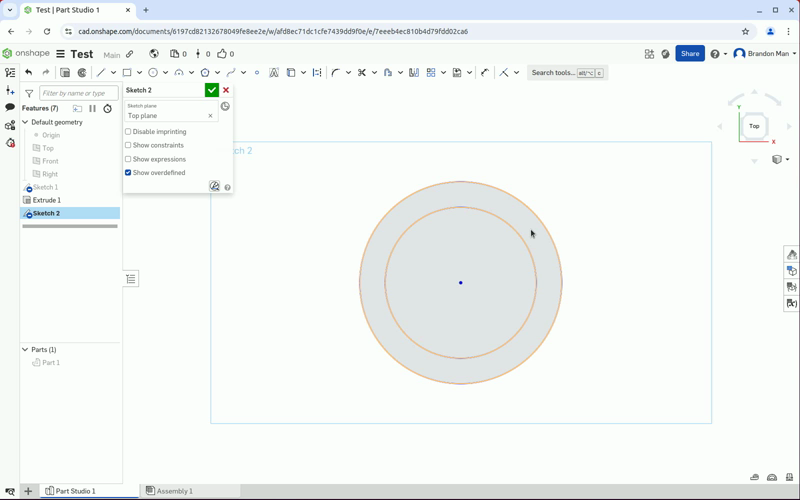
click(531, 229)
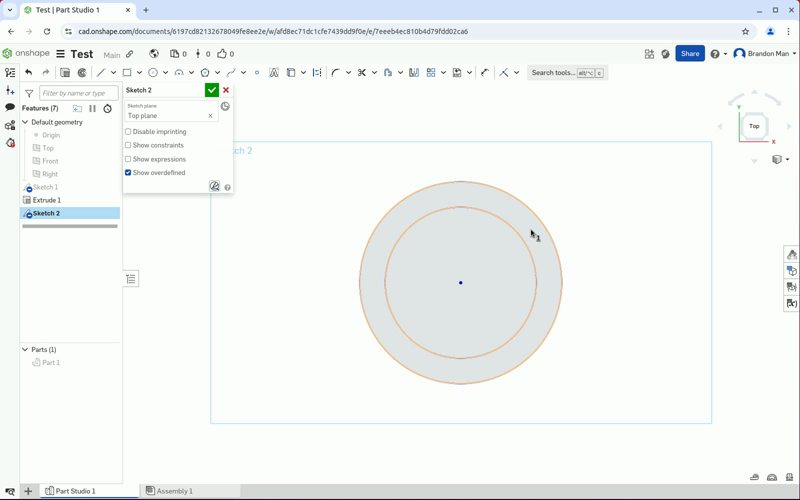
mouse_move(73, 352)
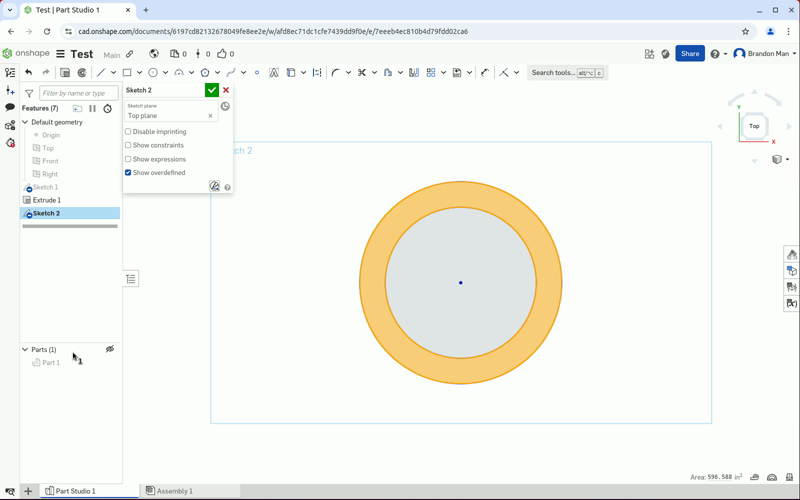
key(shift+y)
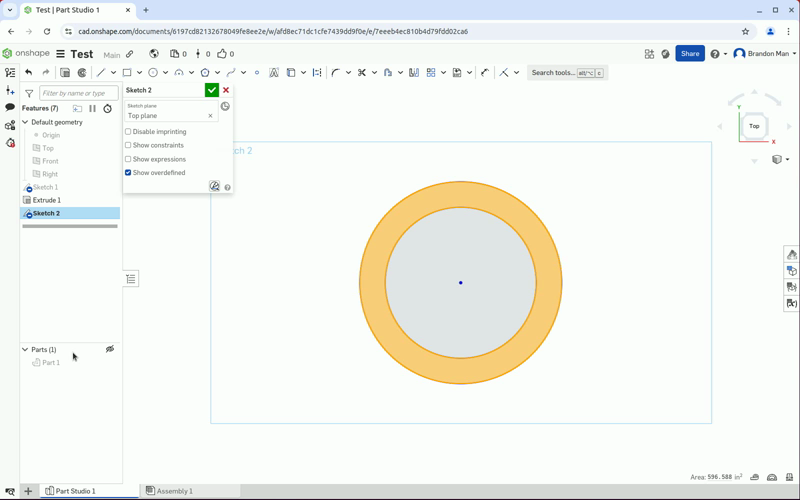
key(shift+e)
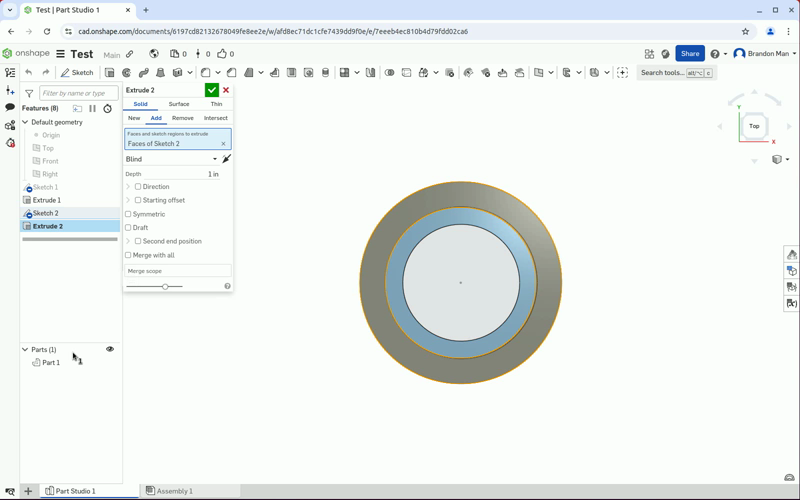
mouse_move(143, 106)
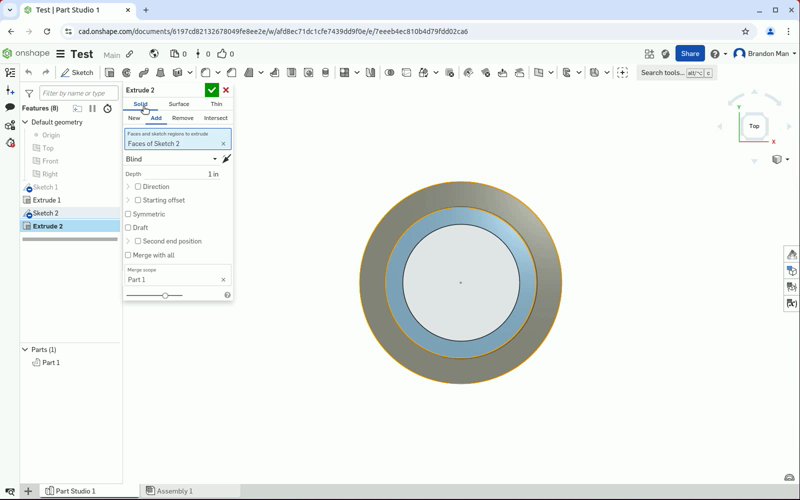
click(143, 106)
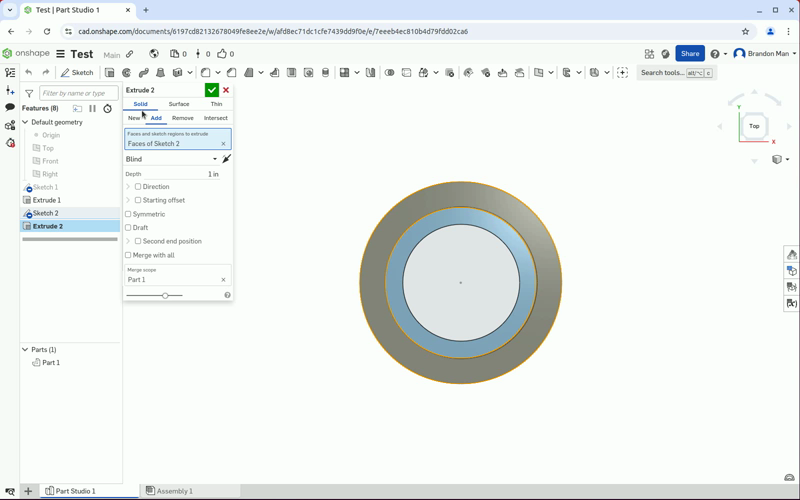
mouse_move(137, 120)
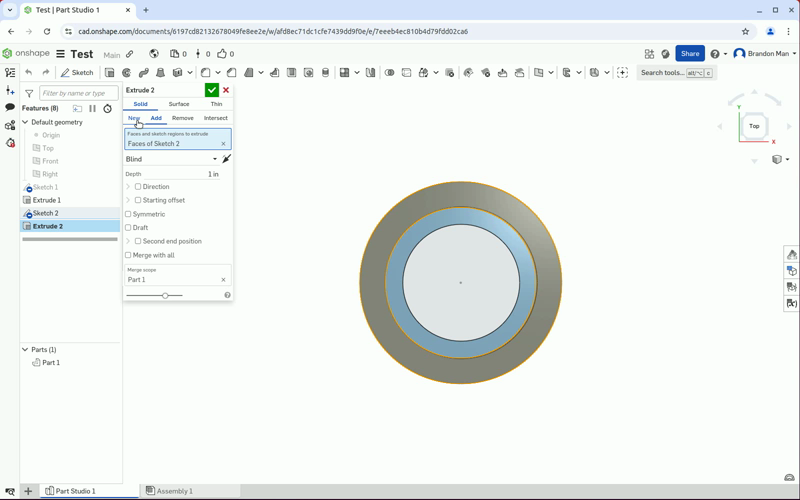
click(137, 120)
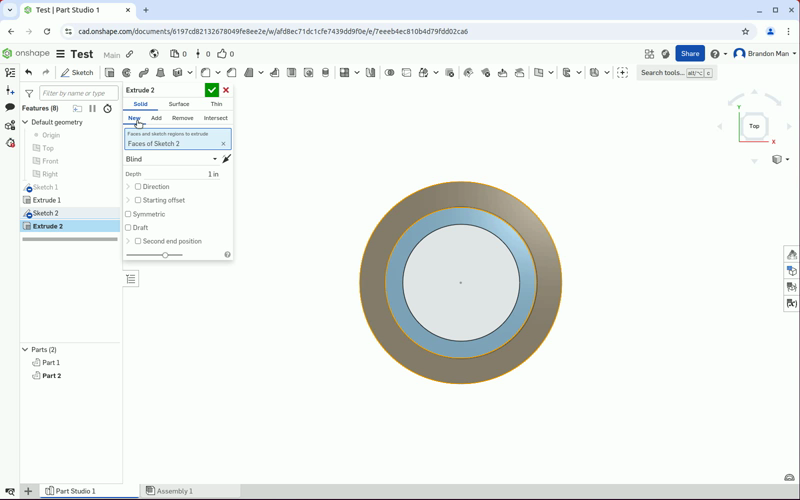
key(tab, 4)
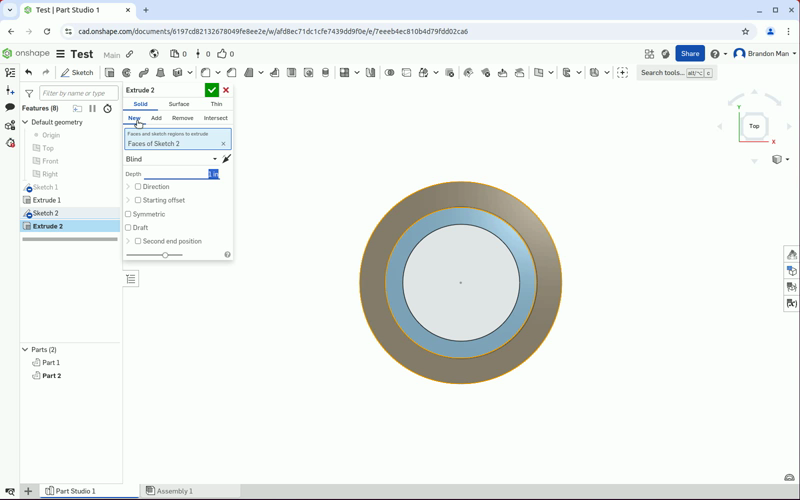
text(6.981)
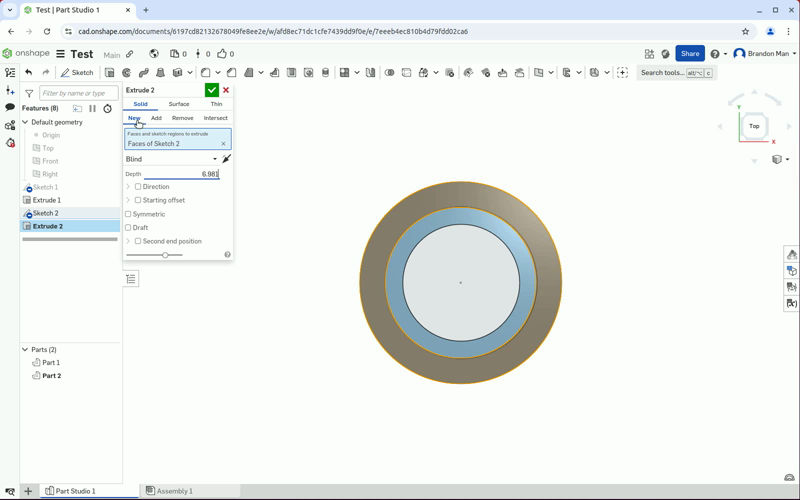
key(enter)
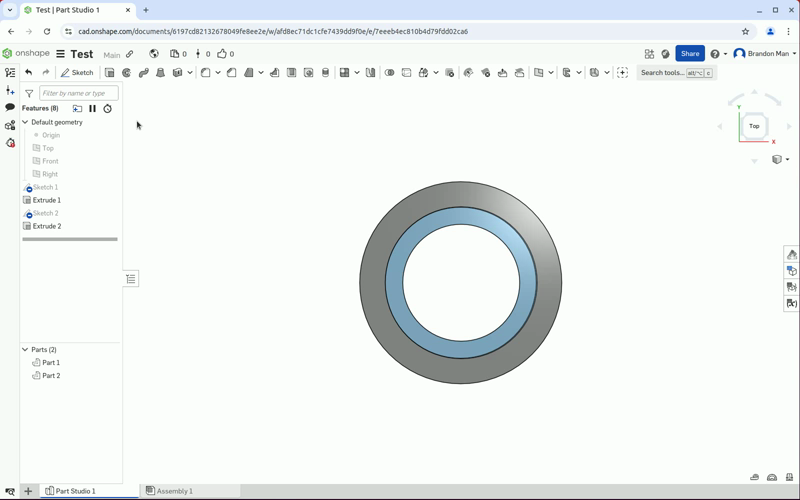
key(shift+h)
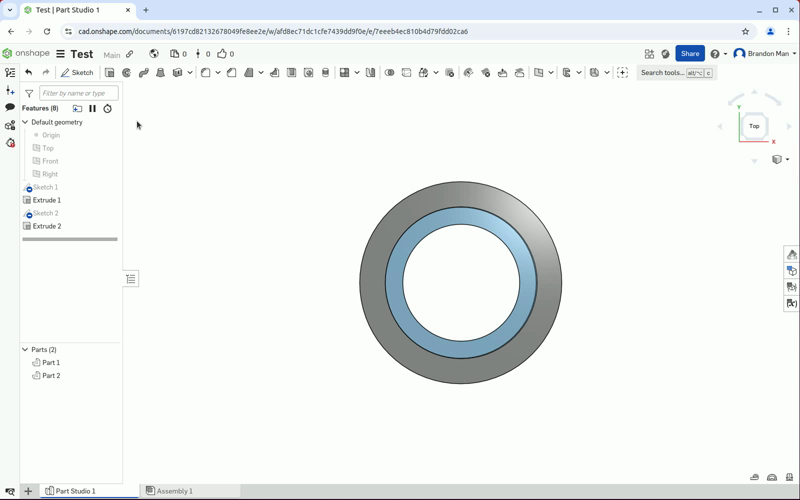
key(shift+h)
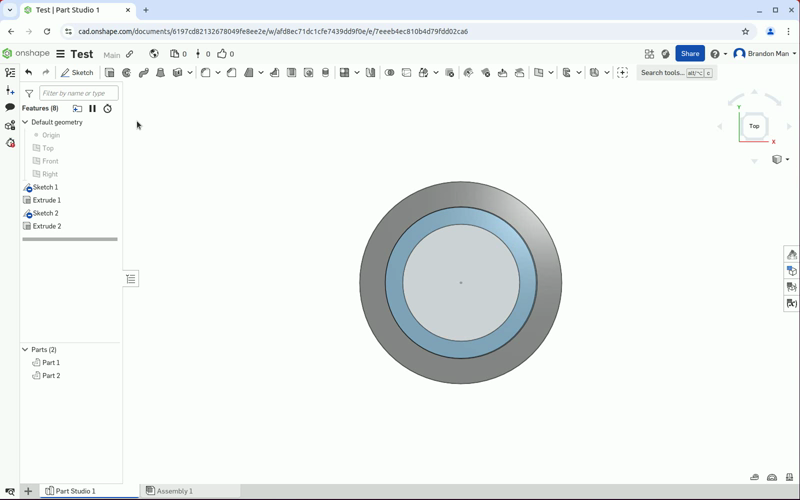
key(shift+7)
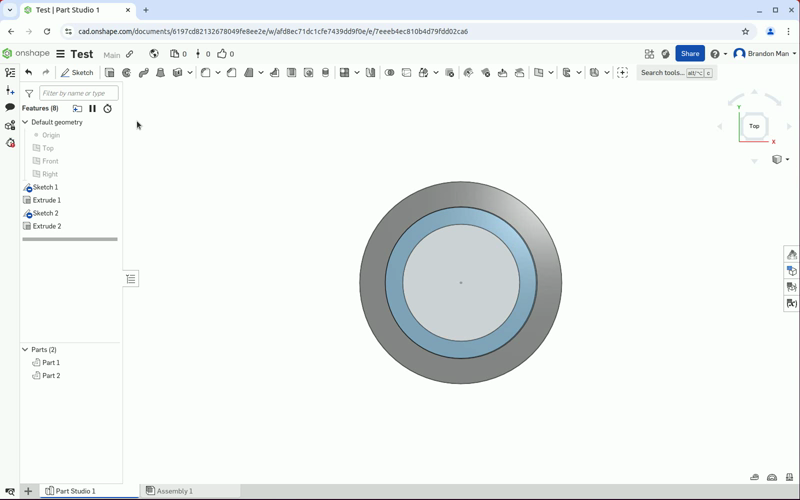
key(up, 3)
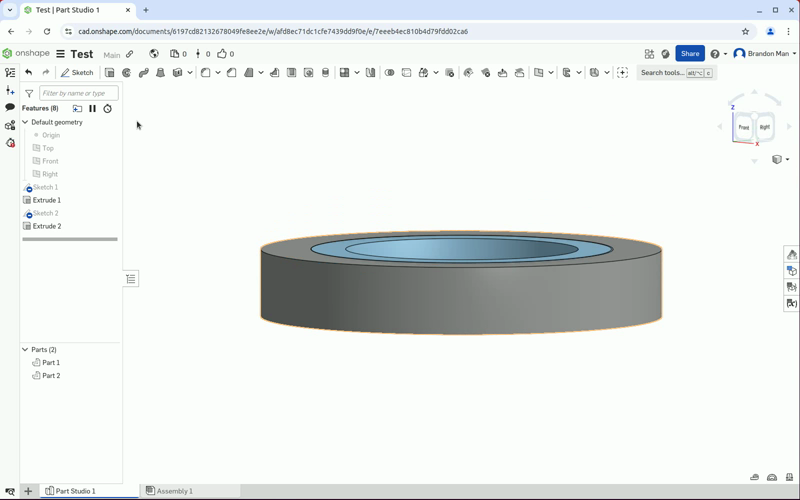
key(left, 3)
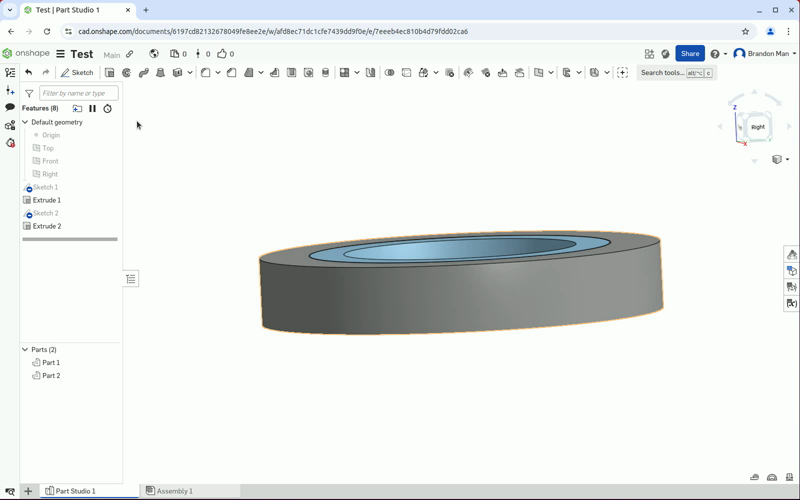
key(right, 3)
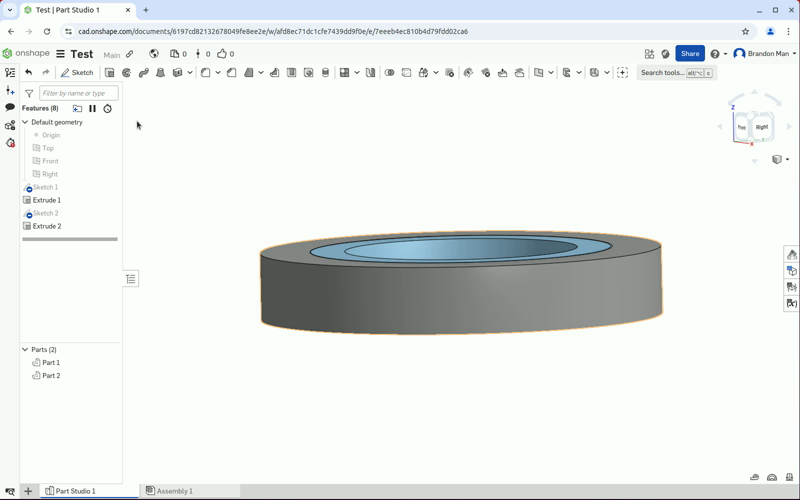
key(down, 3)
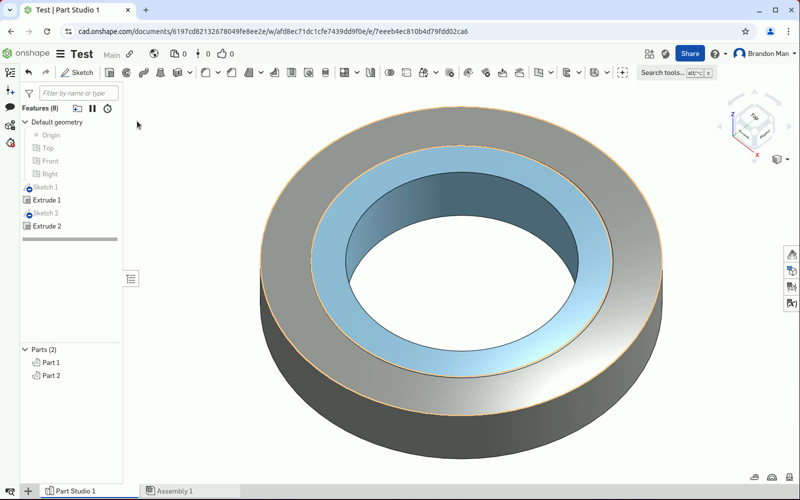
mouse_move(73, 189)
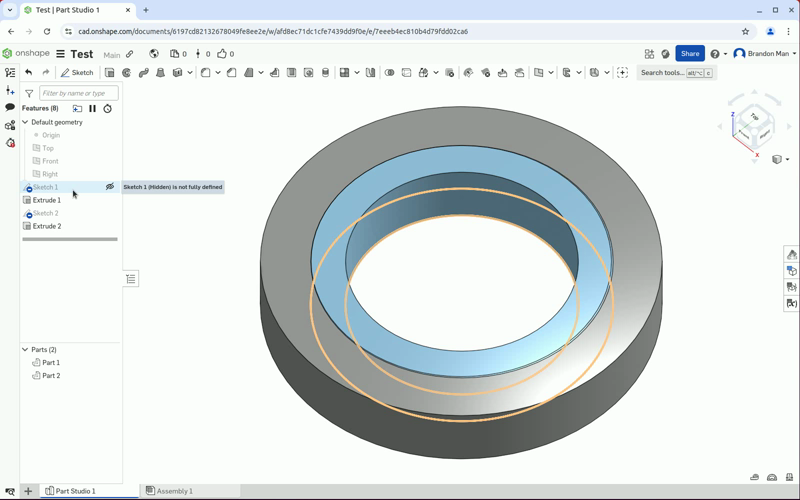
click(73, 189)